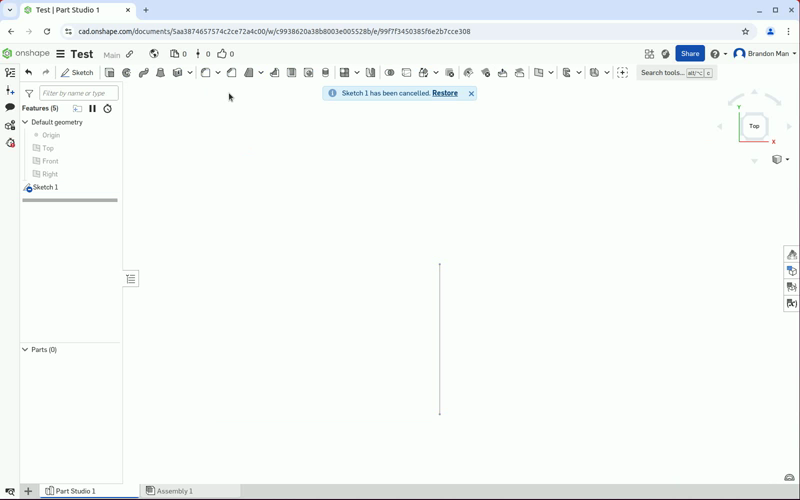
key(shift+h)
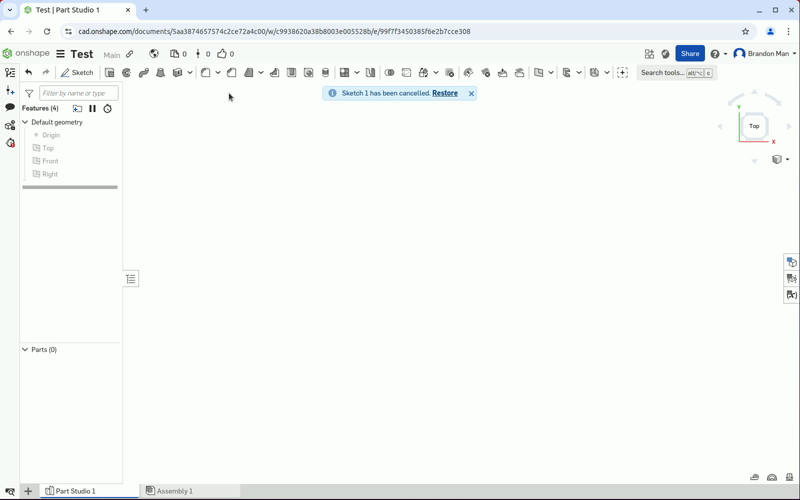
mouse_move(73, 352)
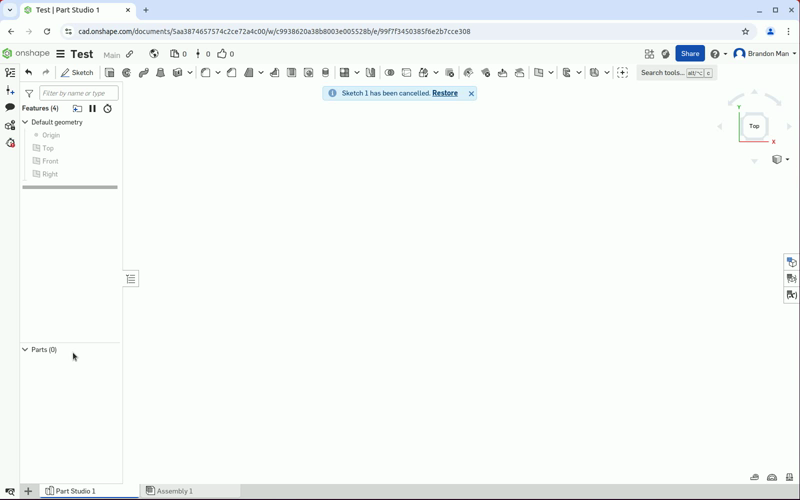
key(y)
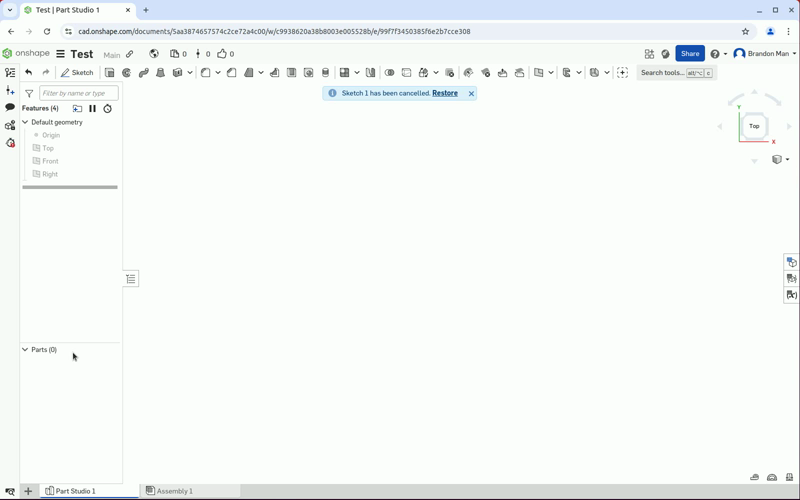
key(shift+p)
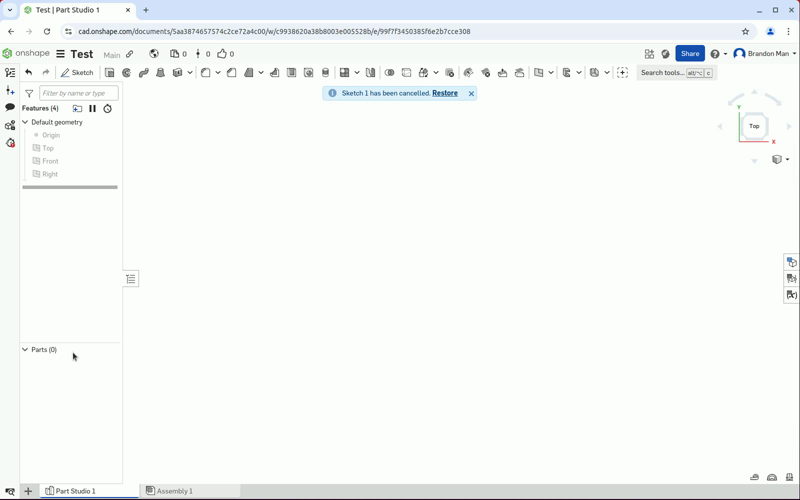
key(space)
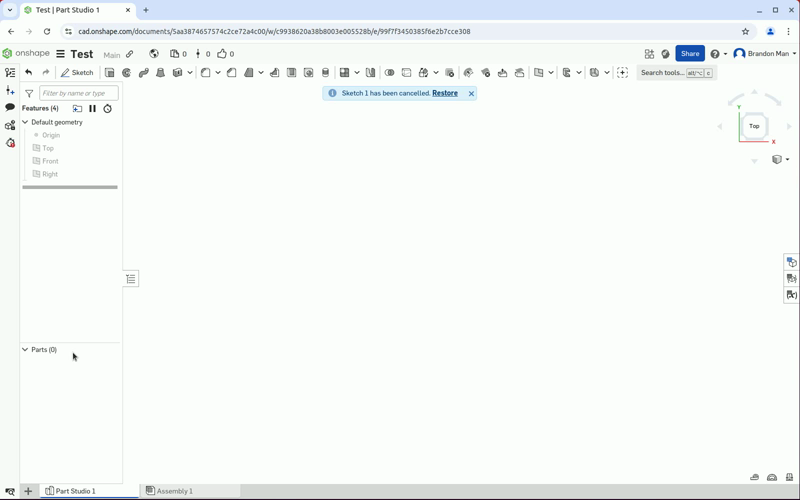
key_down(shift)
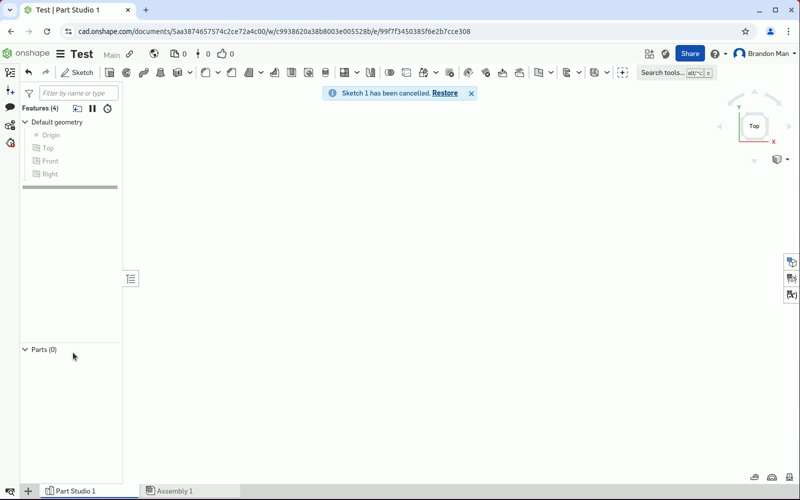
key(up)
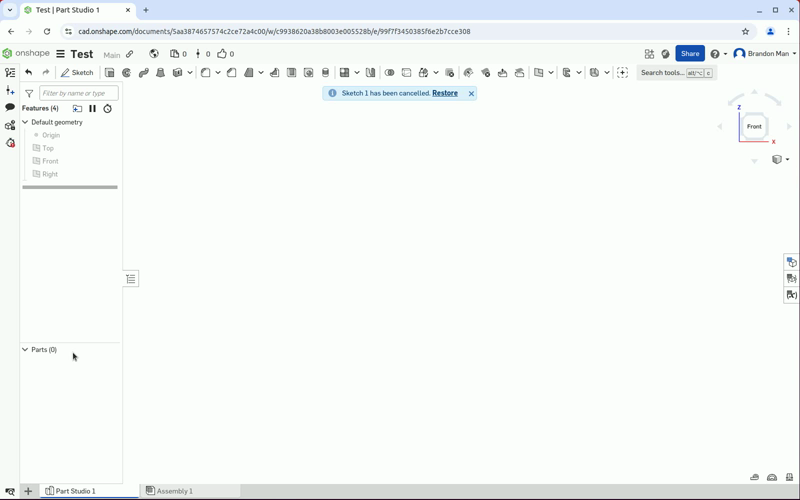
key_up(shift)
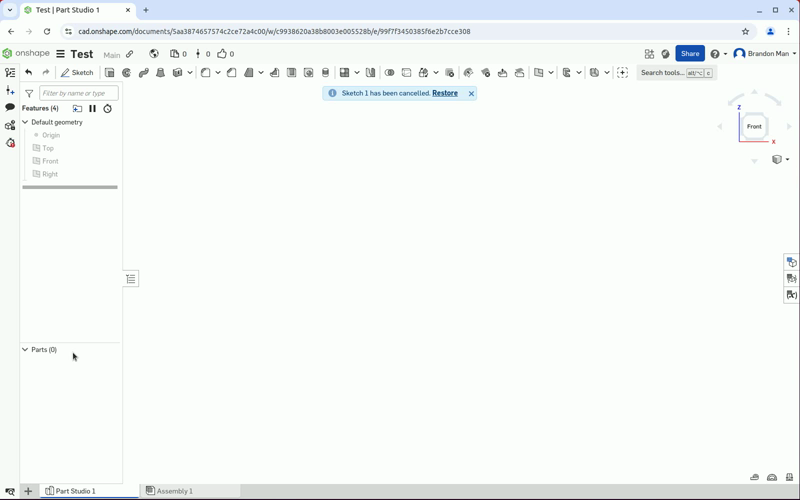
mouse_move(73, 352)
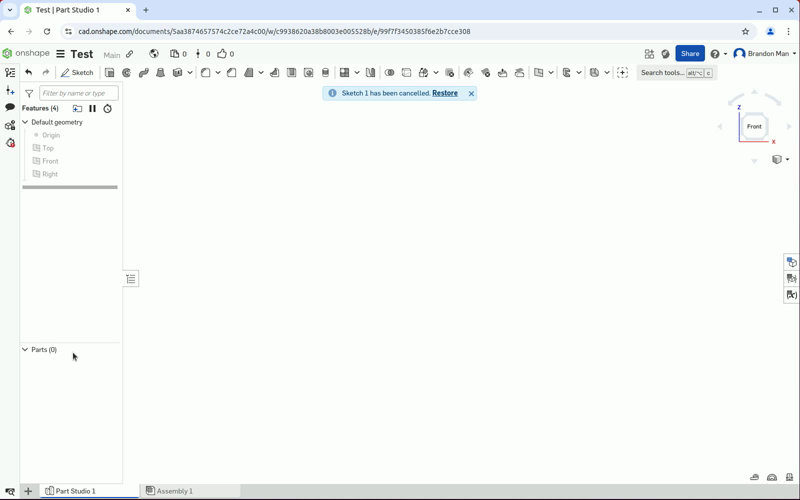
key(shift+y)
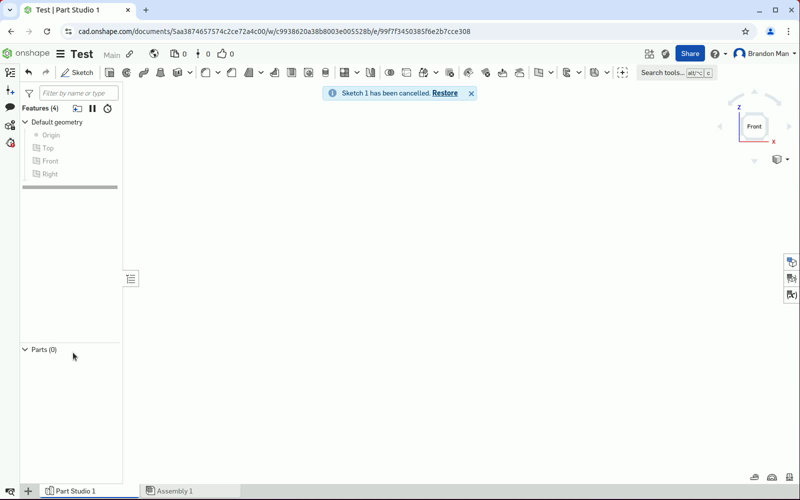
key(shift+s)
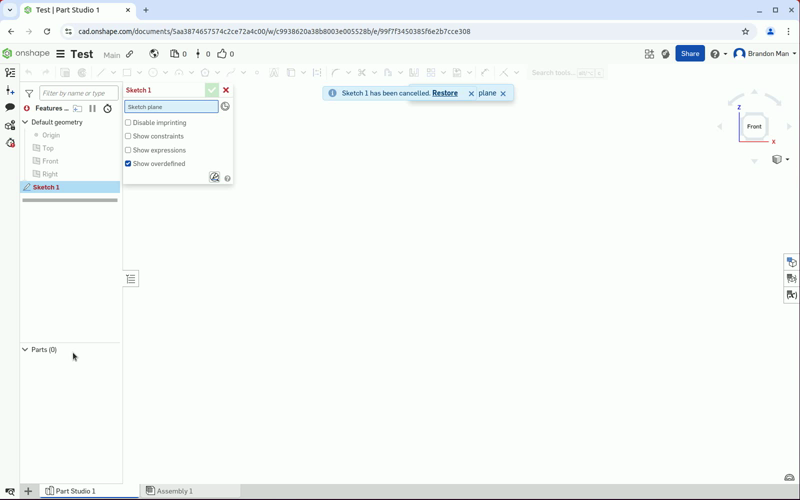
mouse_move(73, 163)
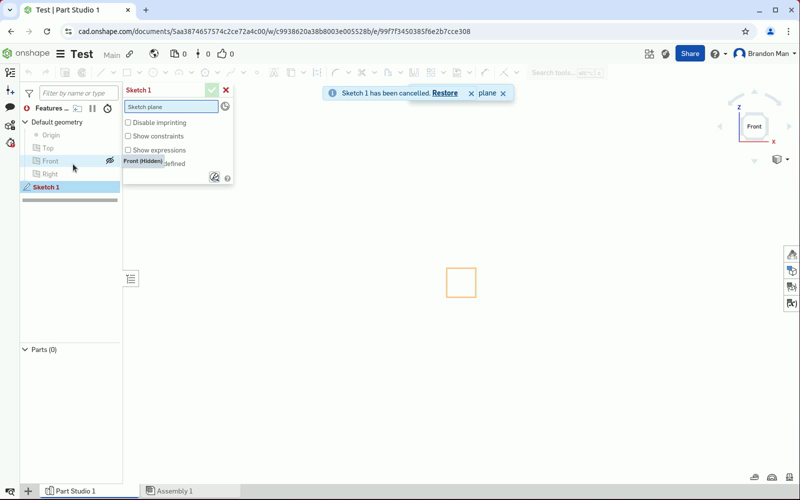
click(73, 163)
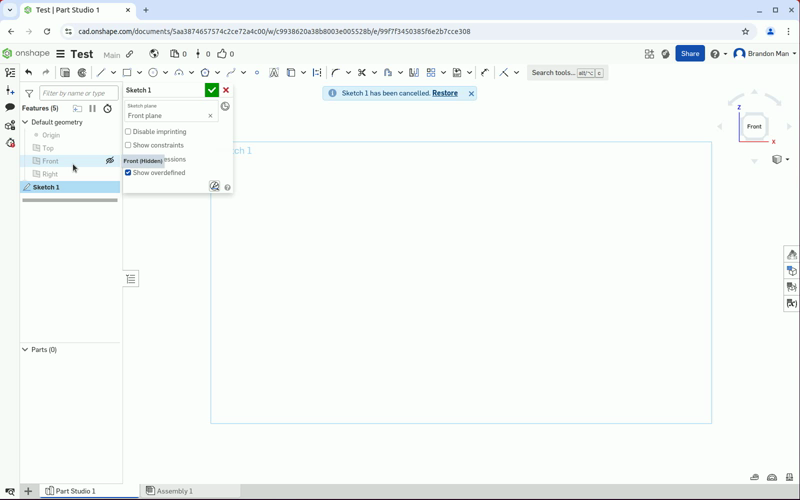
mouse_move(73, 352)
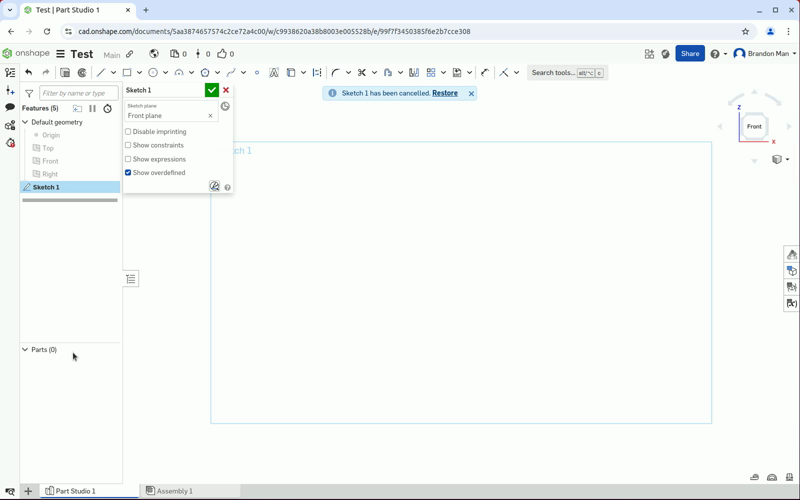
key(y)
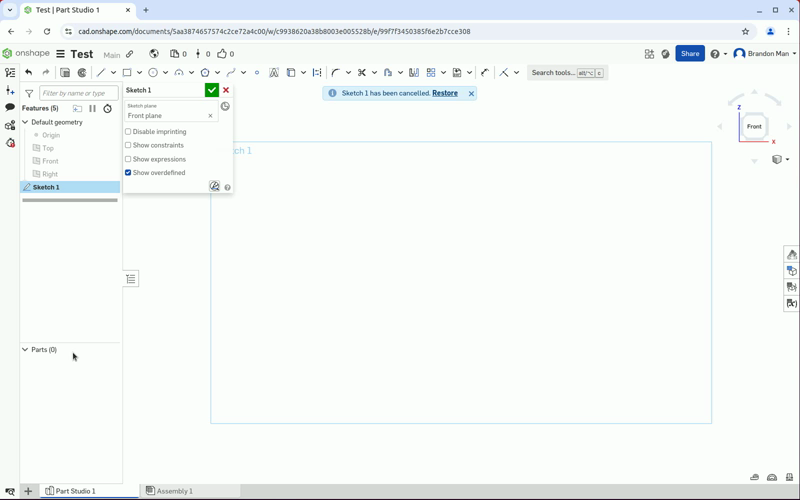
key(c)
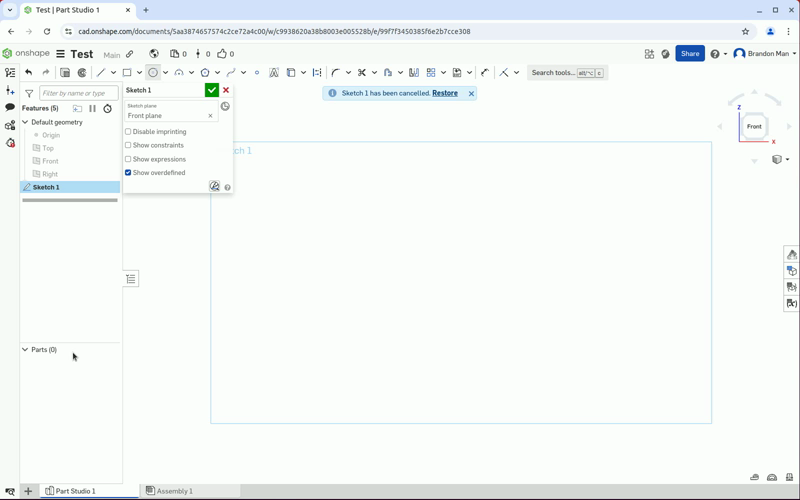
key_down(shift)
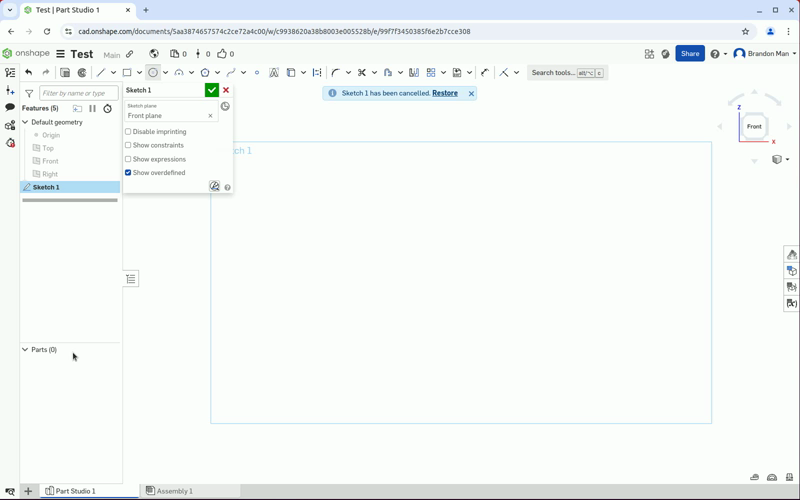
mouse_move(413, 282)
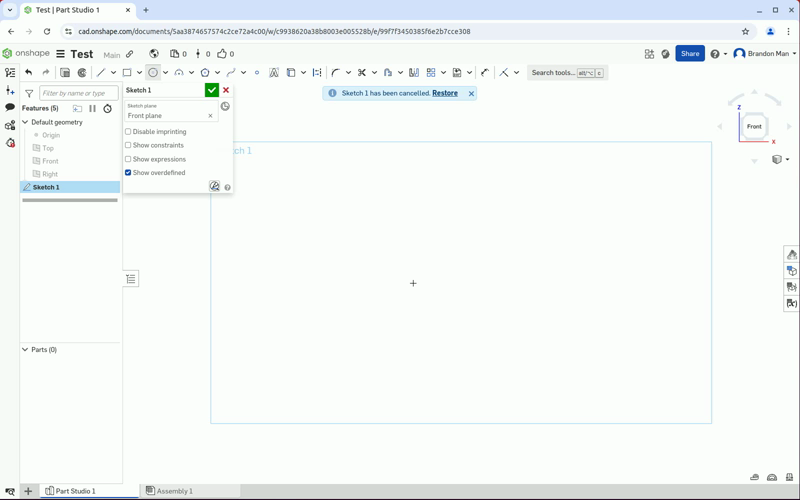
click(413, 282)
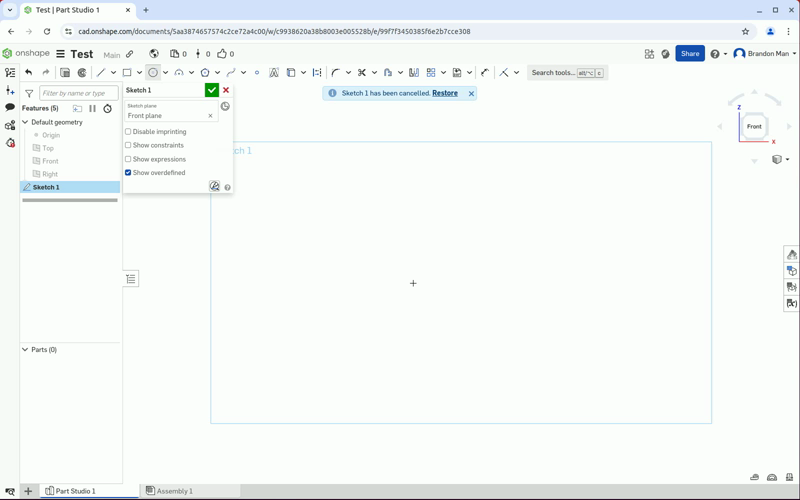
key_up(shift)
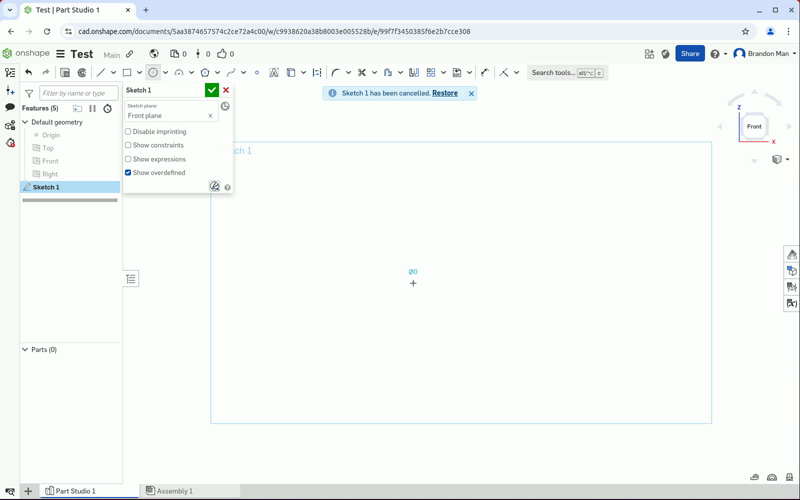
mouse_move(478, 282)
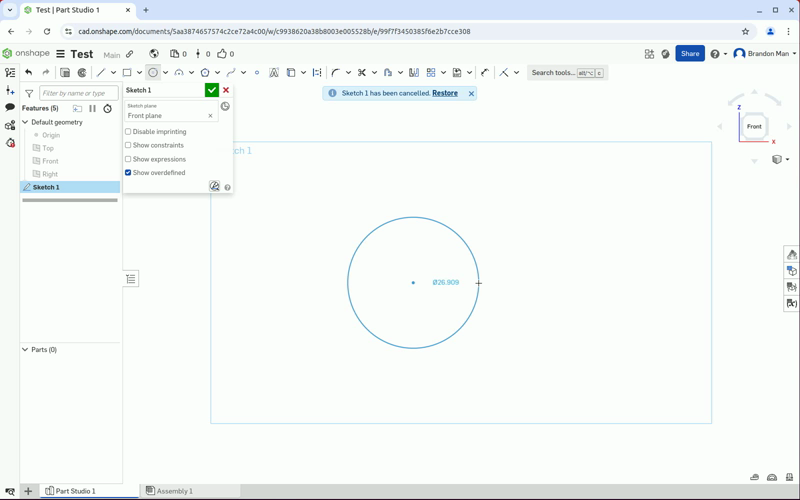
click(478, 282)
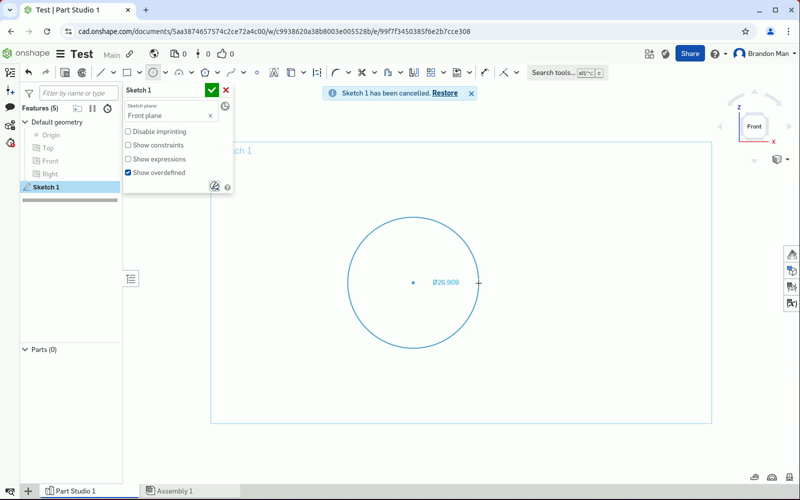
key(esc)
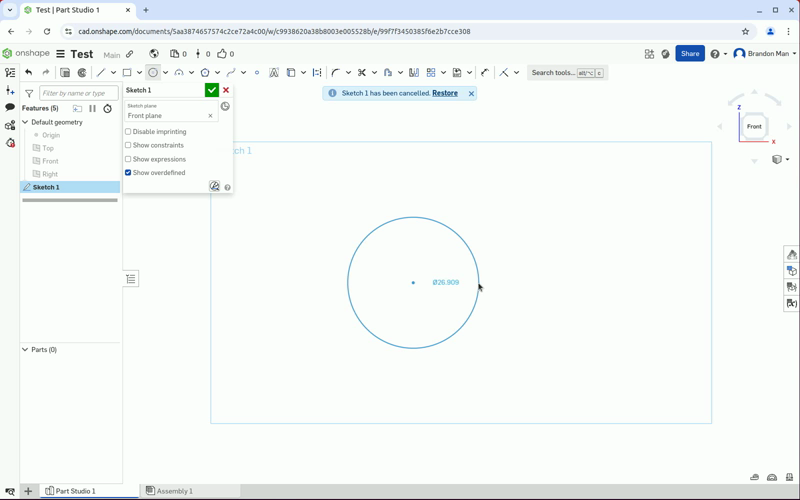
mouse_move(389, 294)
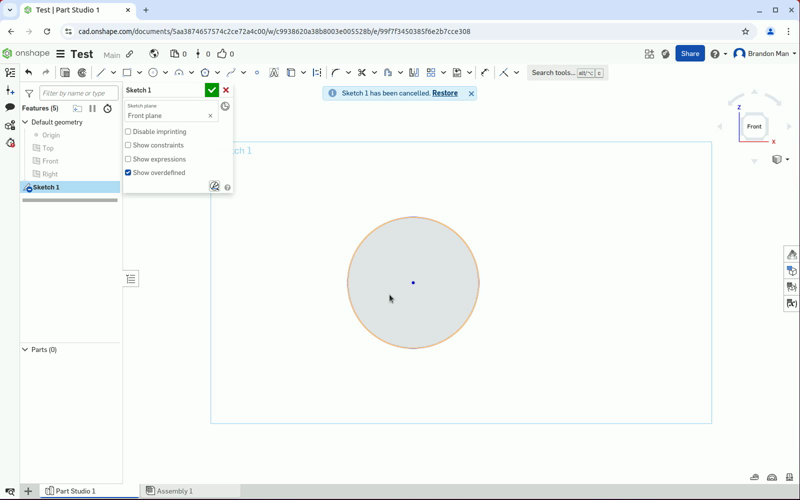
click(389, 294)
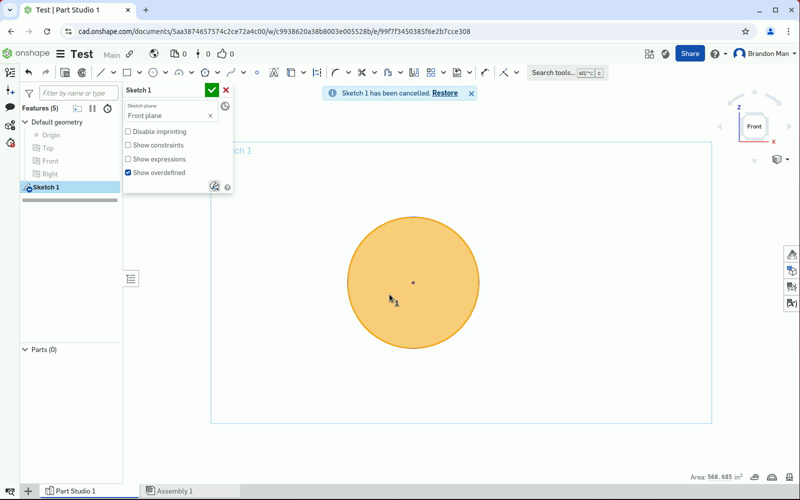
mouse_move(73, 352)
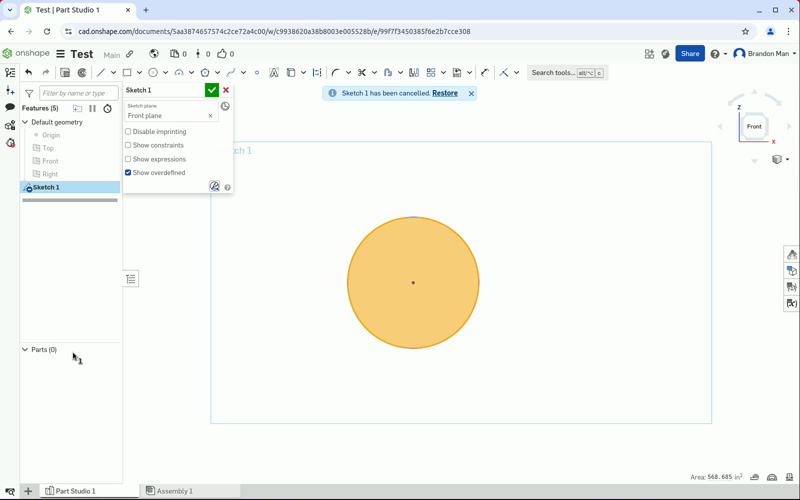
key(shift+y)
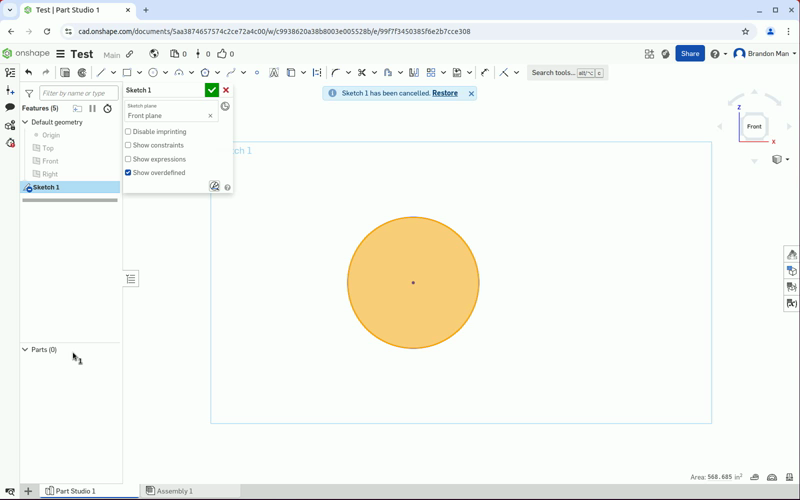
key(shift+e)
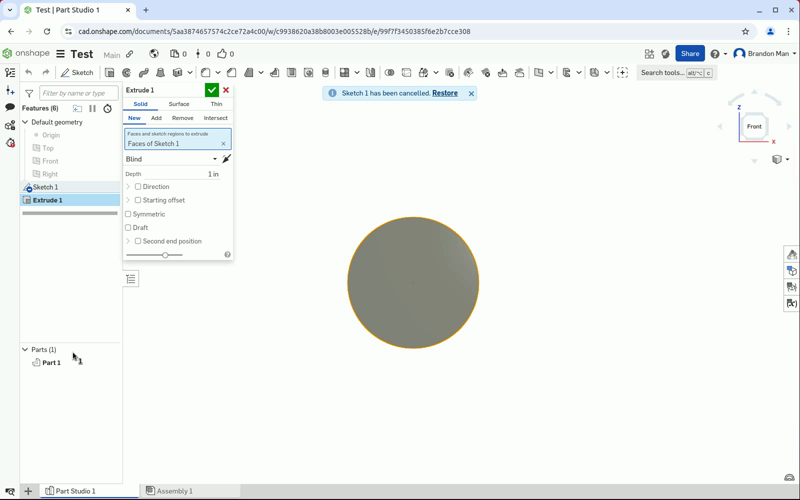
mouse_move(143, 106)
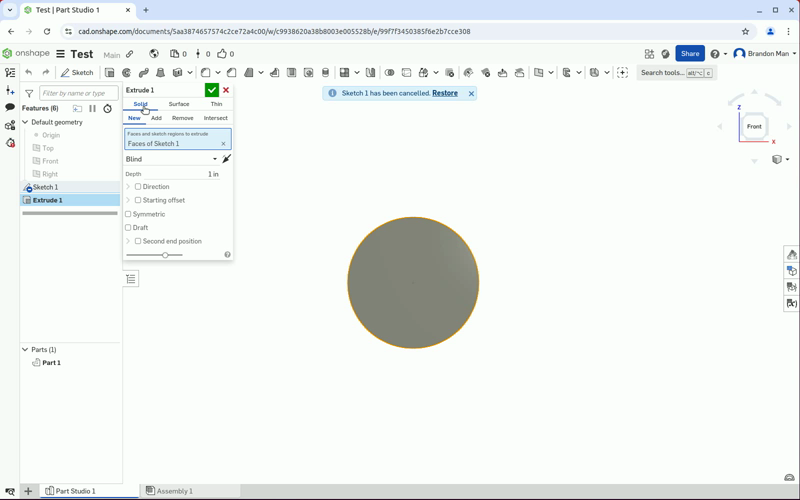
click(143, 106)
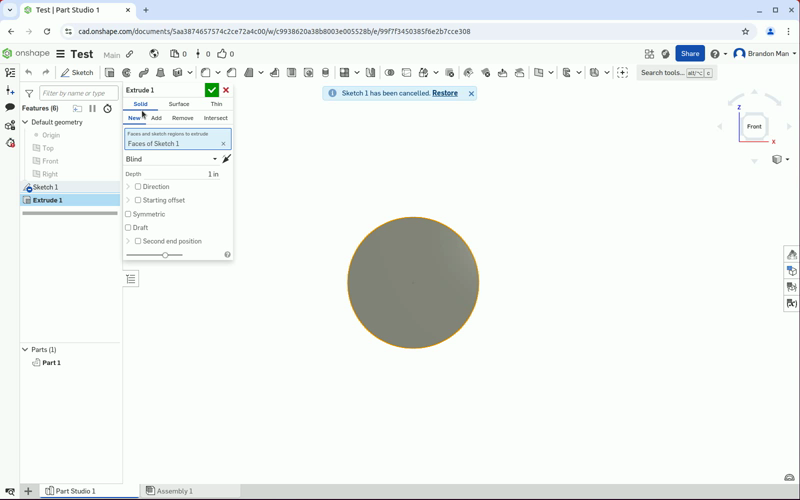
mouse_move(137, 120)
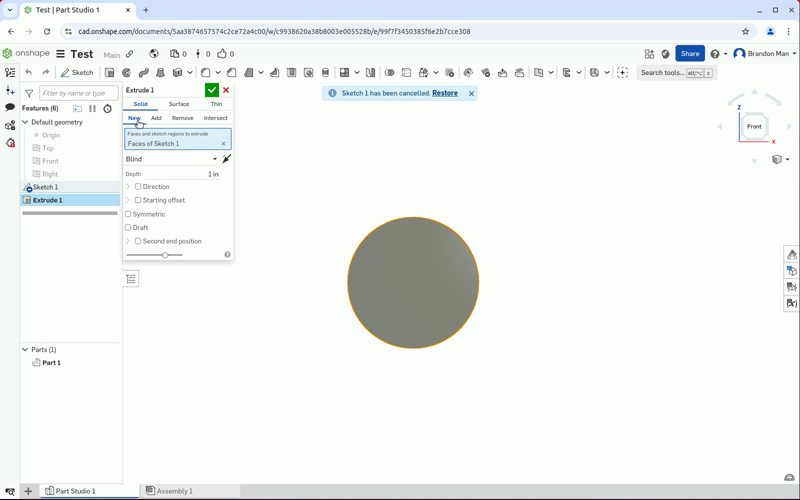
click(137, 120)
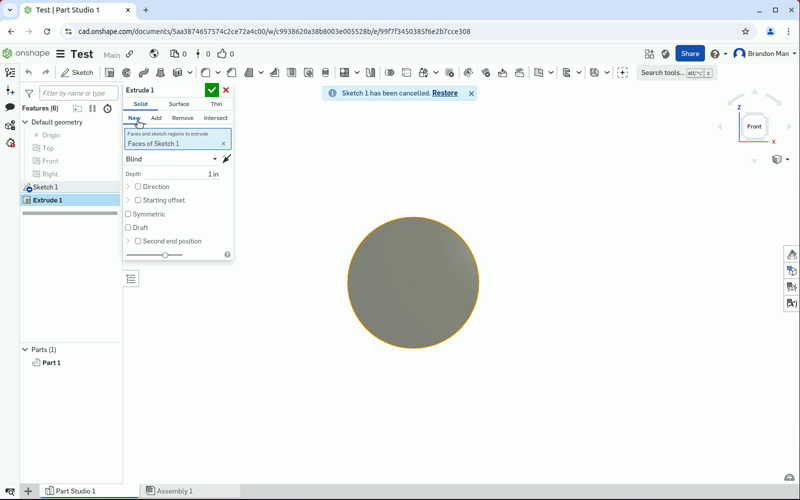
key(tab, 4)
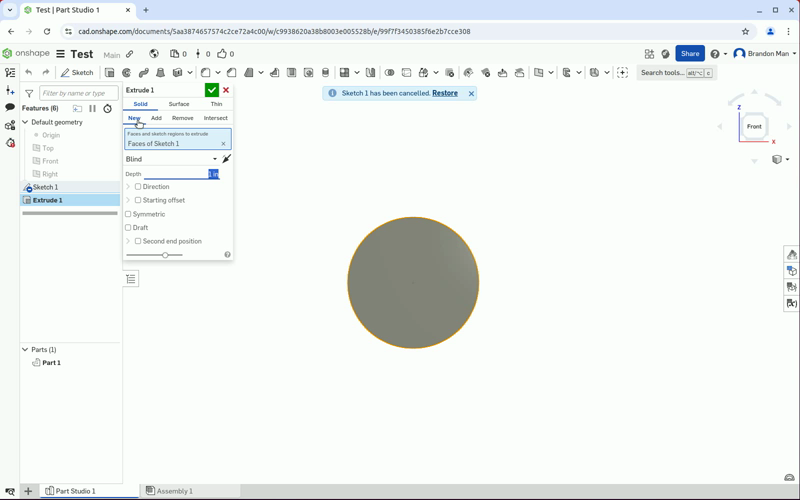
text(13.239)
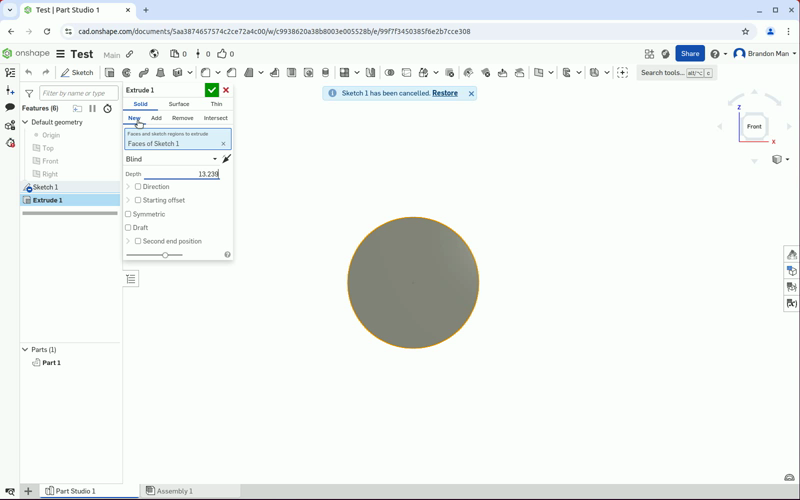
key(enter)
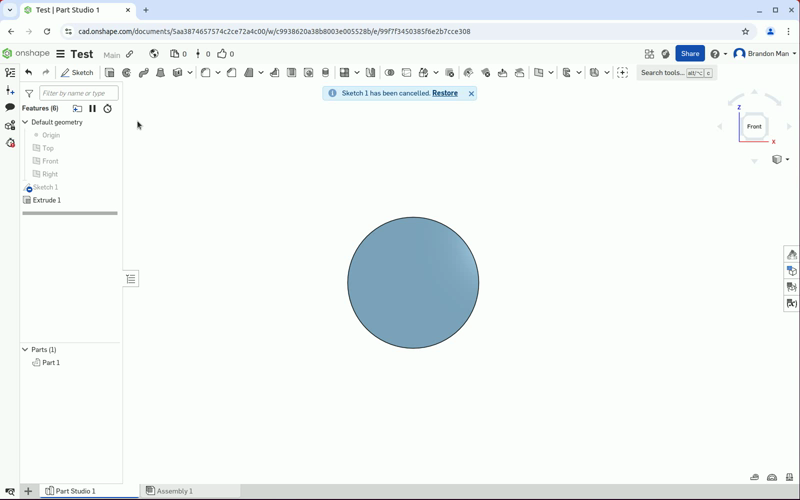
key(shift+h)
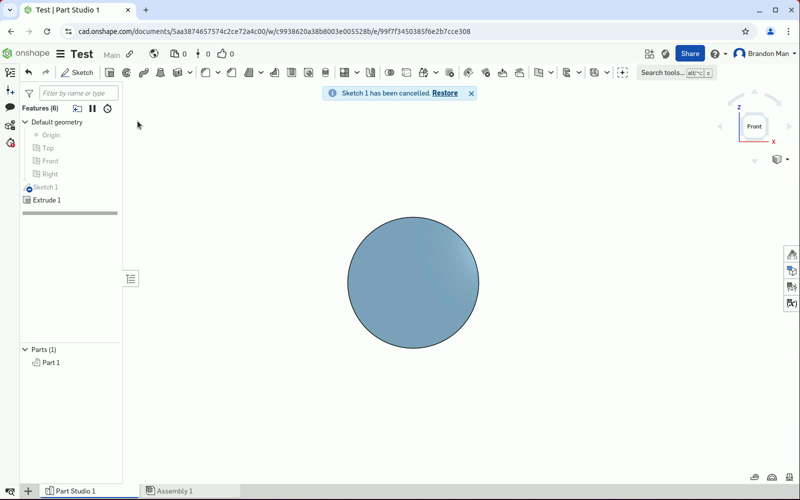
key(shift+h)
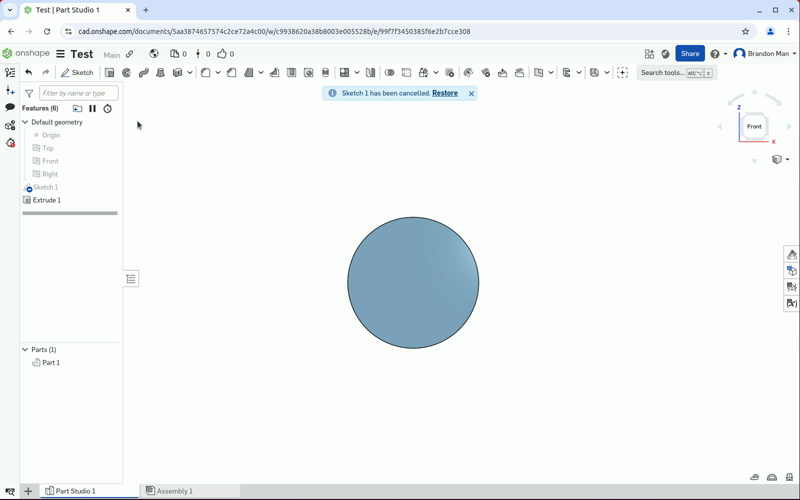
mouse_move(73, 189)
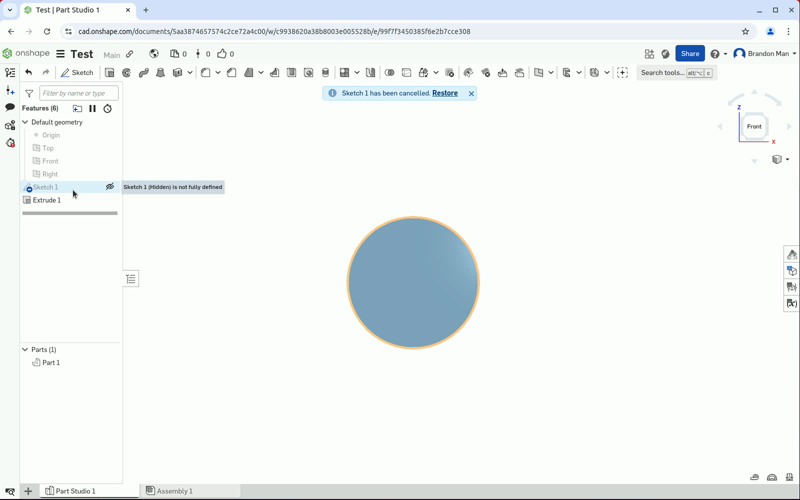
click(73, 189)
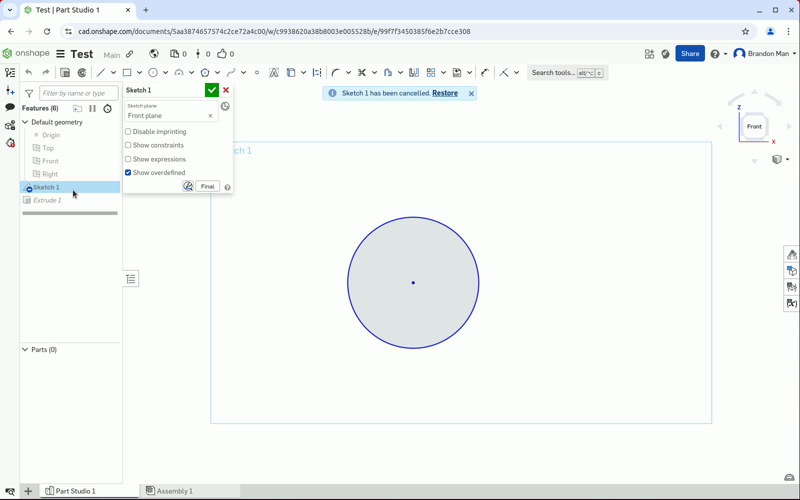
mouse_move(229, 92)
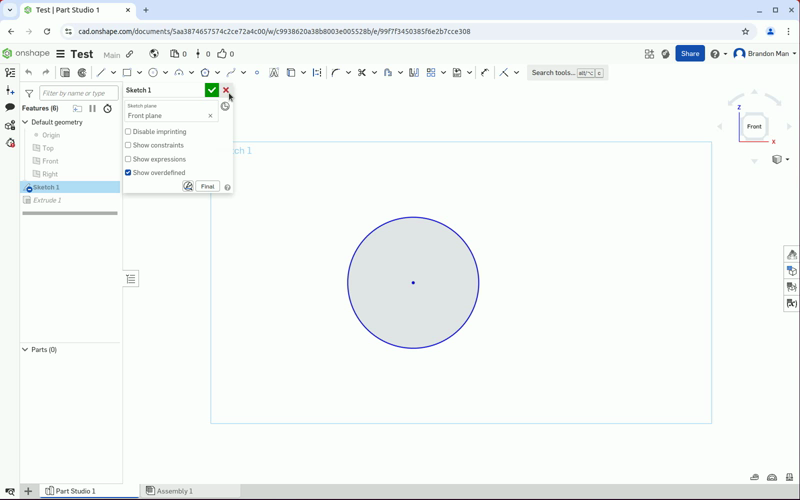
click(229, 92)
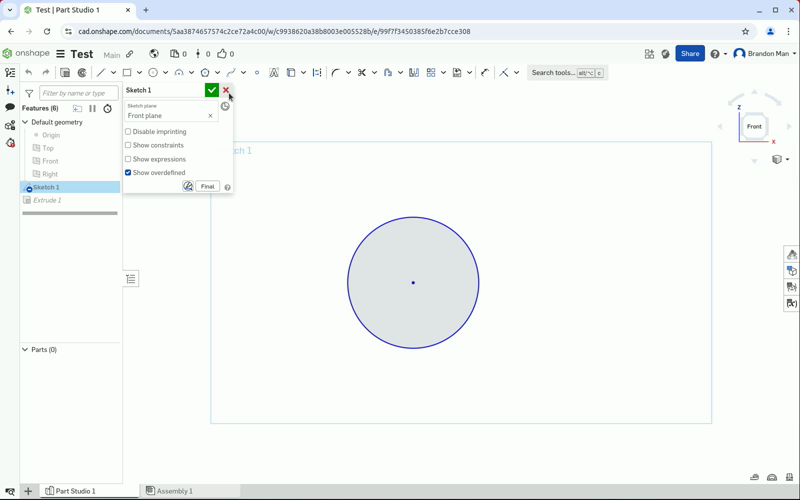
key(shift+s)
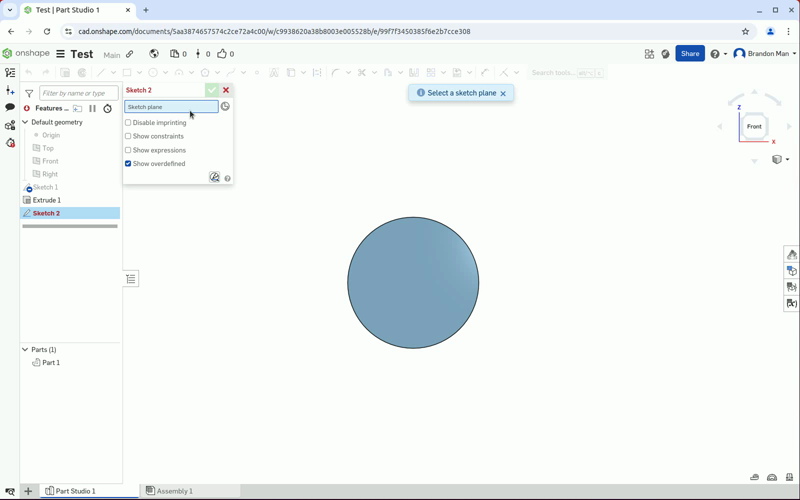
mouse_move(73, 163)
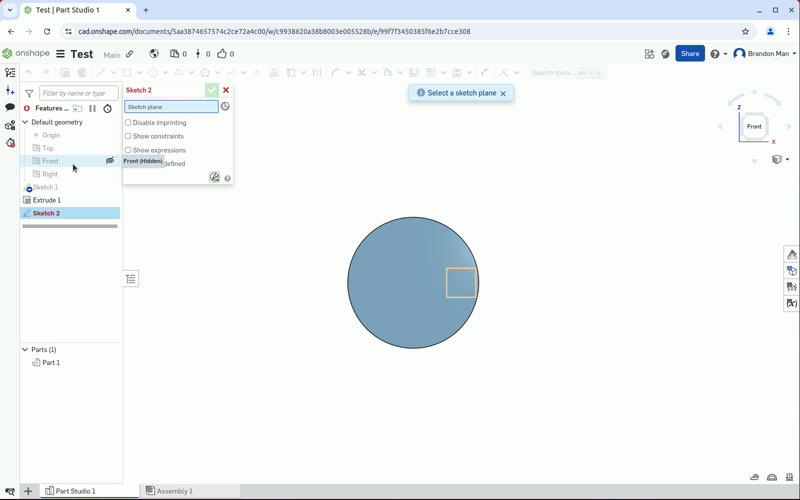
click(73, 163)
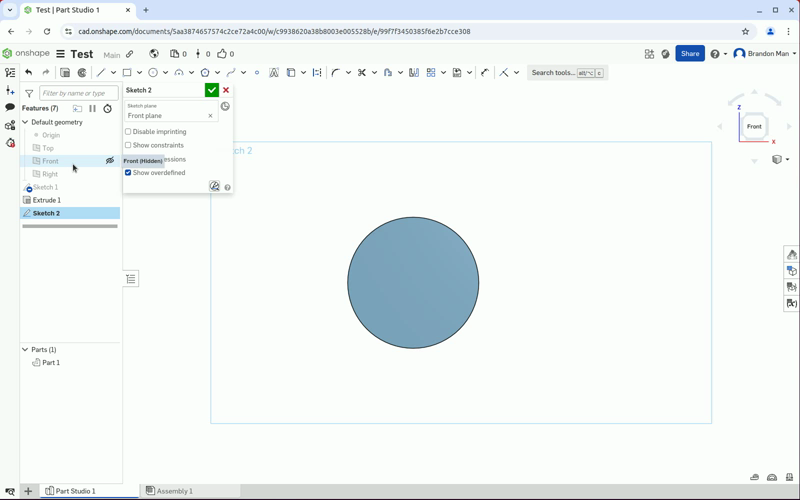
mouse_move(73, 352)
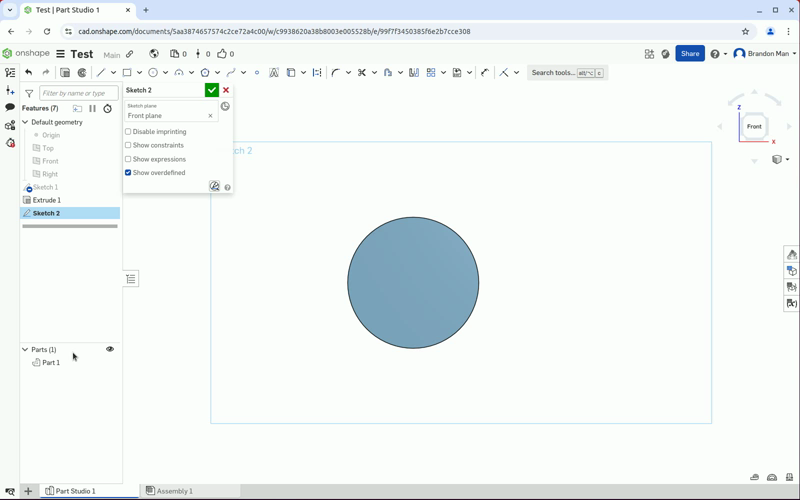
key(y)
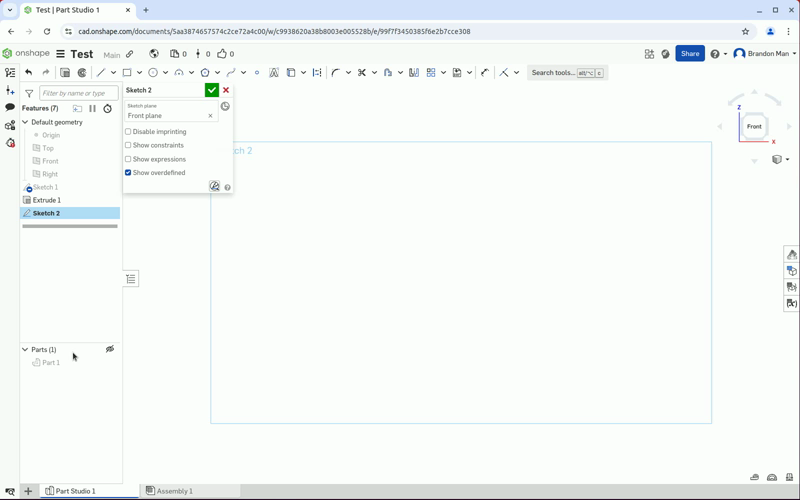
key(c)
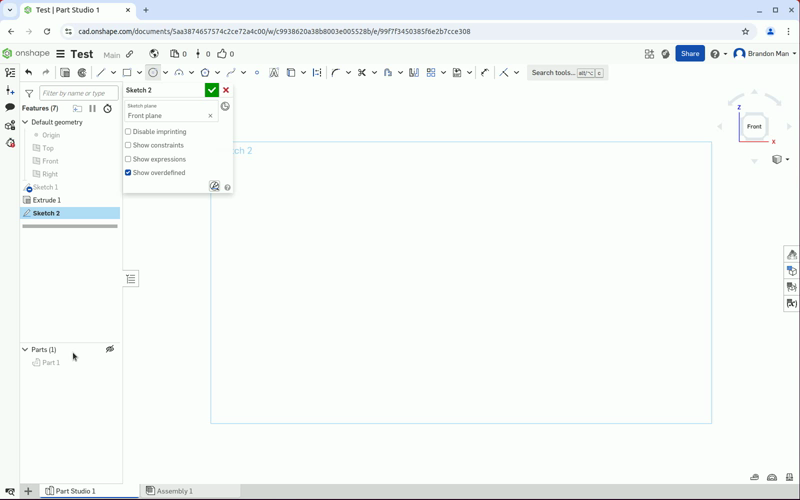
key_down(shift)
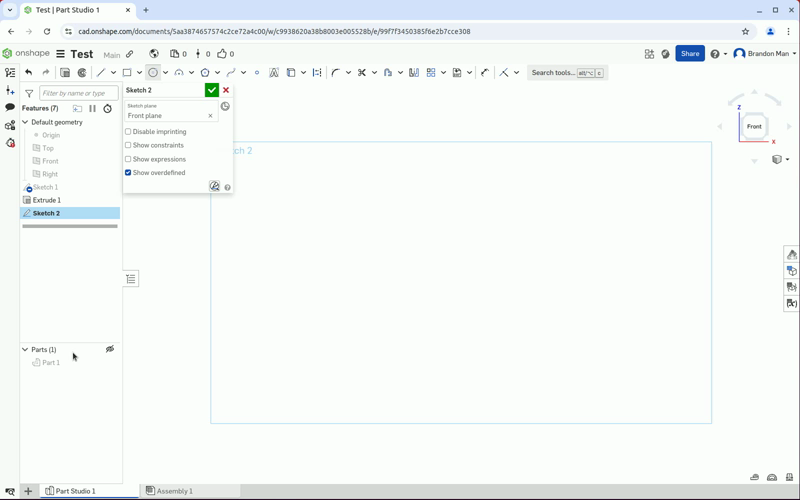
mouse_move(510, 282)
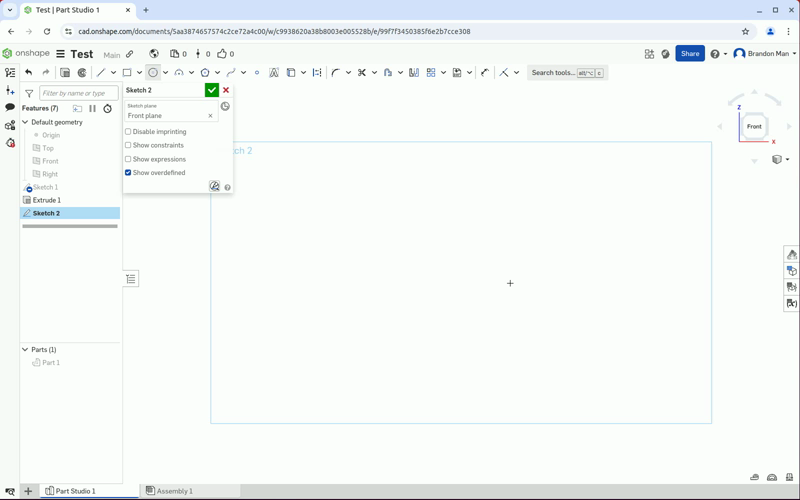
click(510, 282)
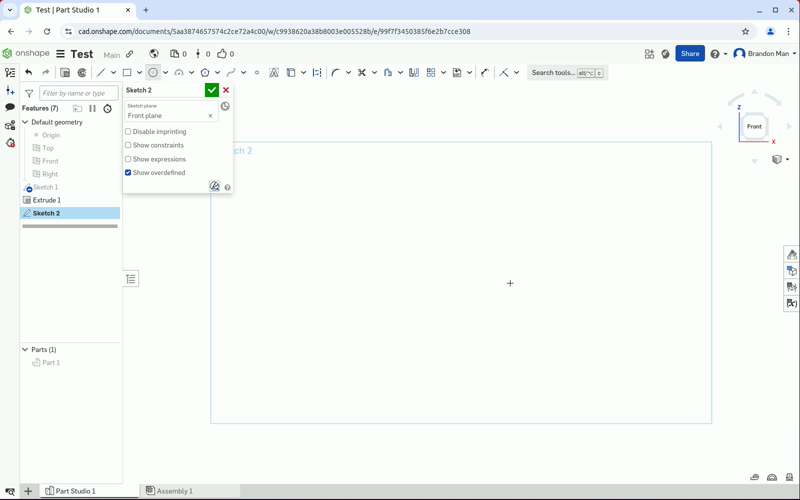
key_up(shift)
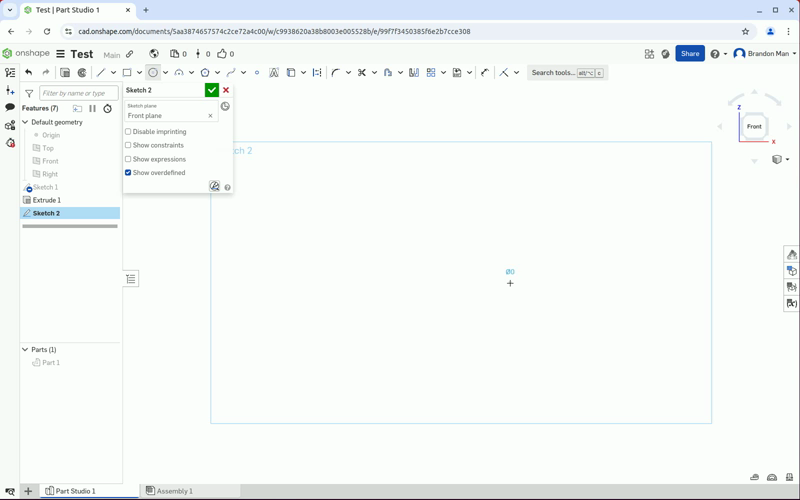
mouse_move(542, 282)
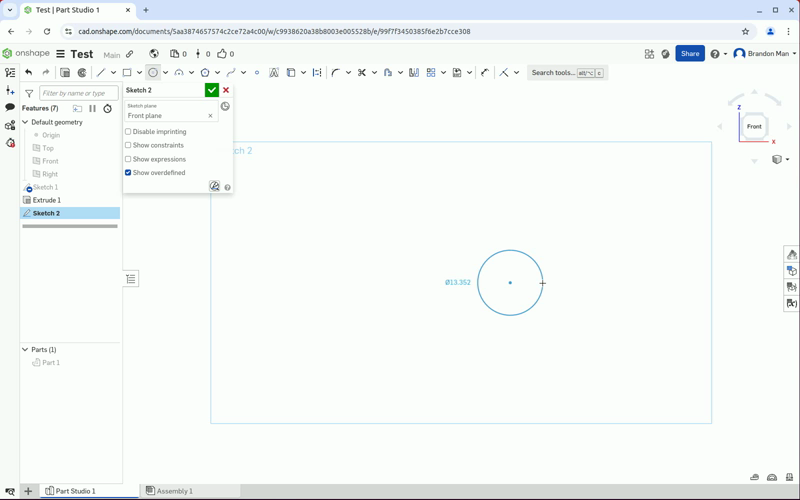
click(542, 282)
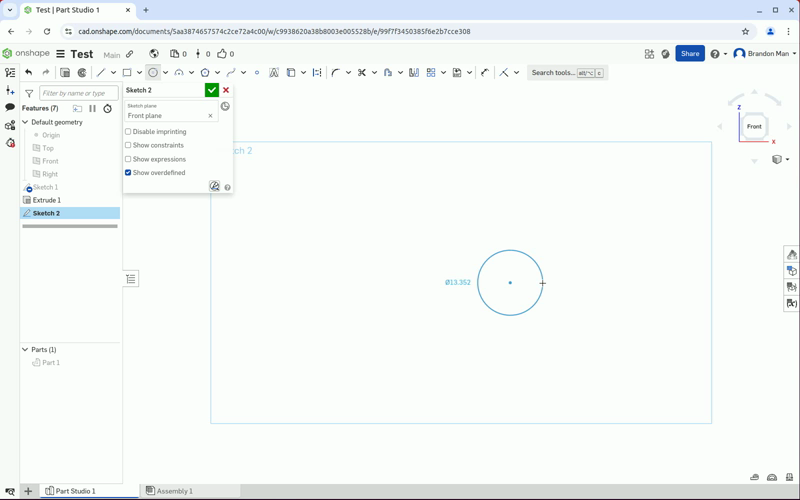
key(esc)
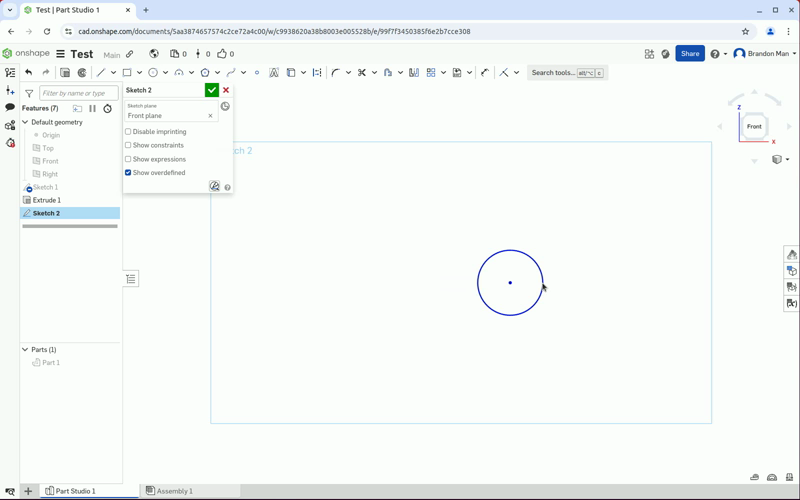
mouse_move(495, 298)
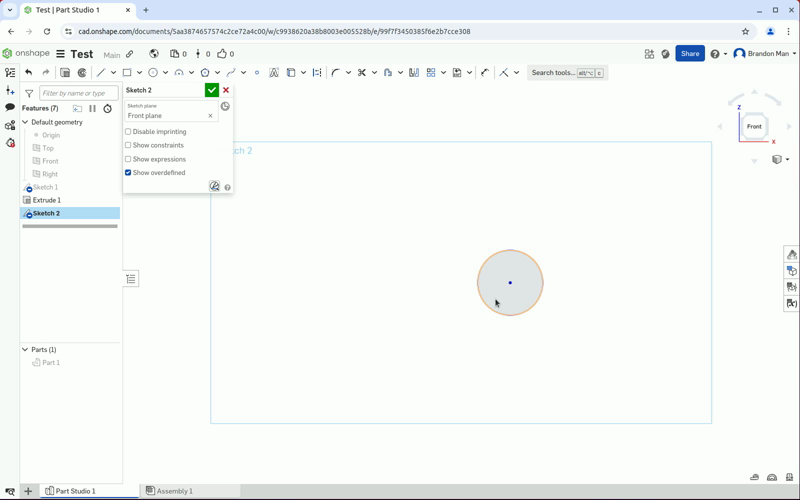
click(495, 298)
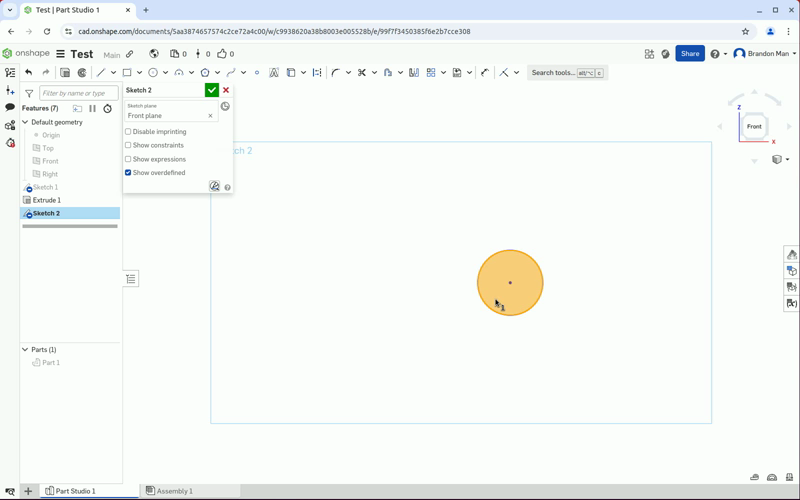
mouse_move(73, 352)
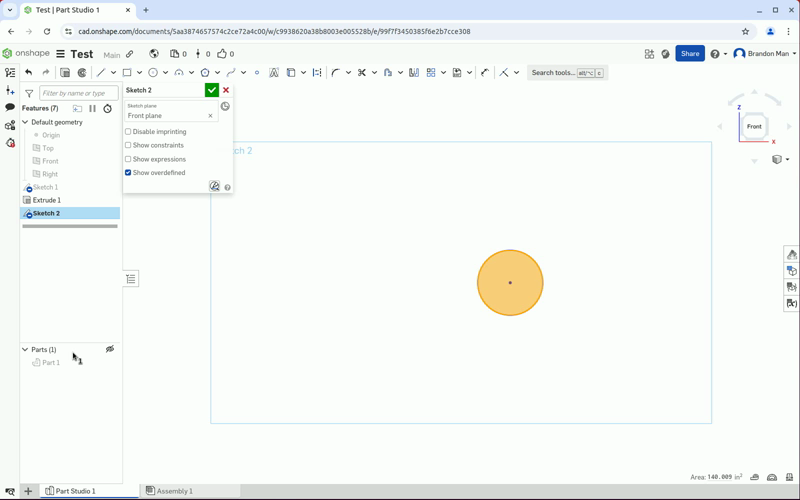
key(shift+y)
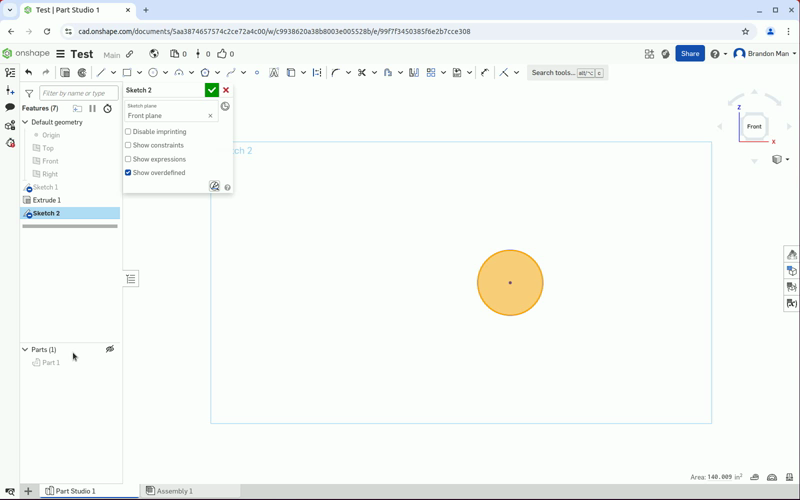
key(shift+e)
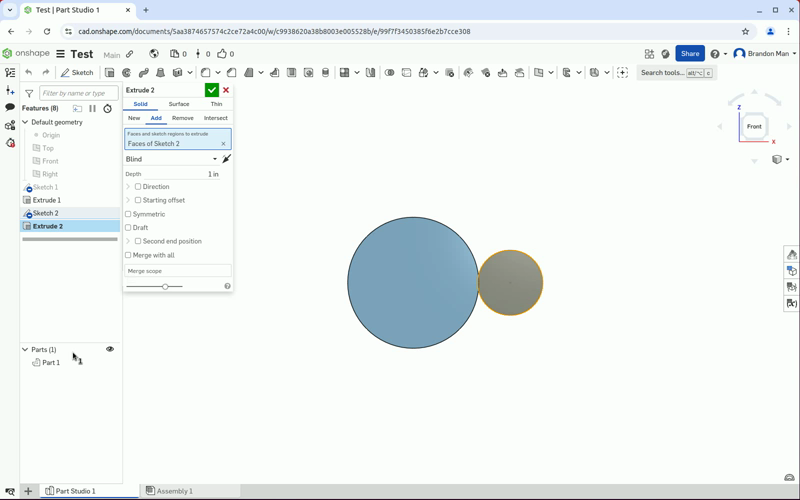
mouse_move(143, 106)
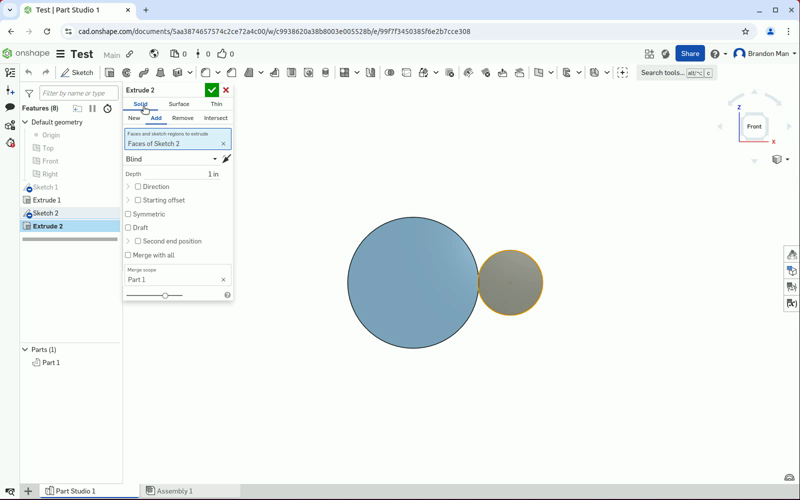
click(143, 106)
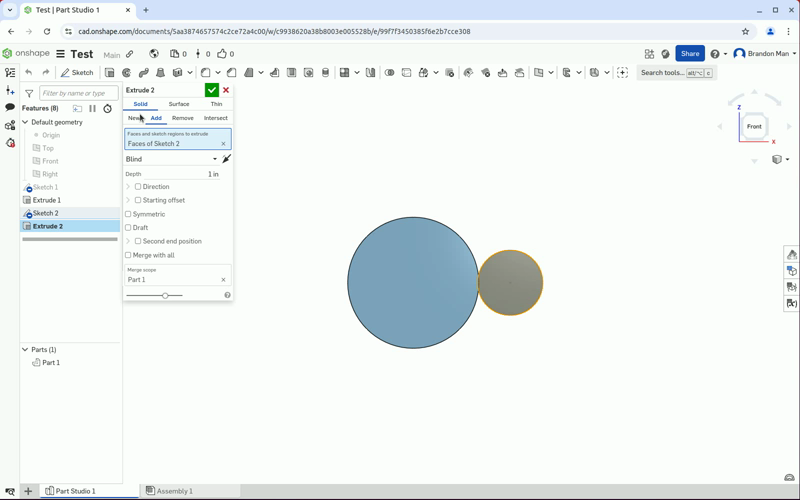
mouse_move(137, 120)
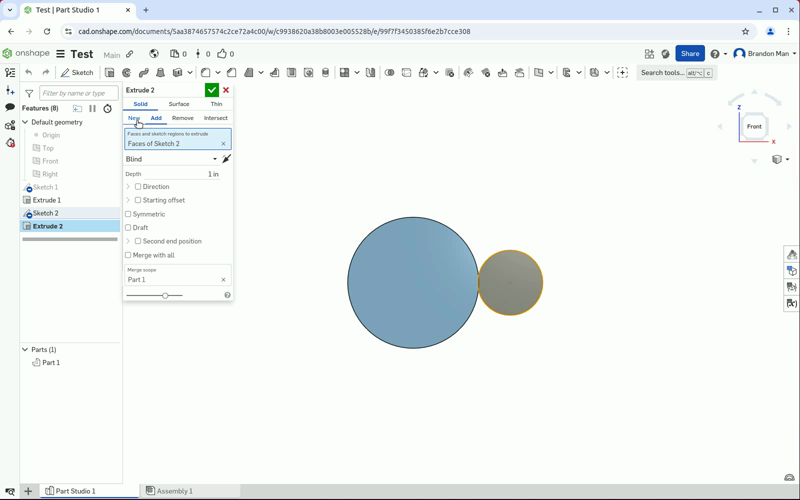
click(137, 120)
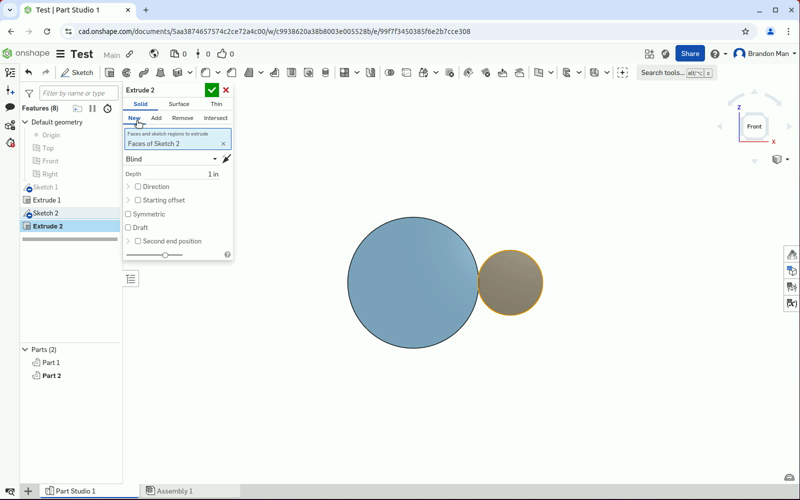
key(tab, 4)
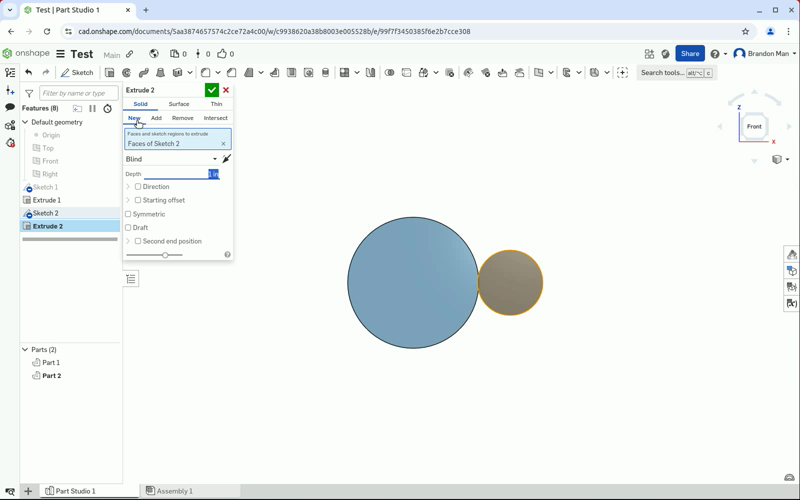
text(13.239)
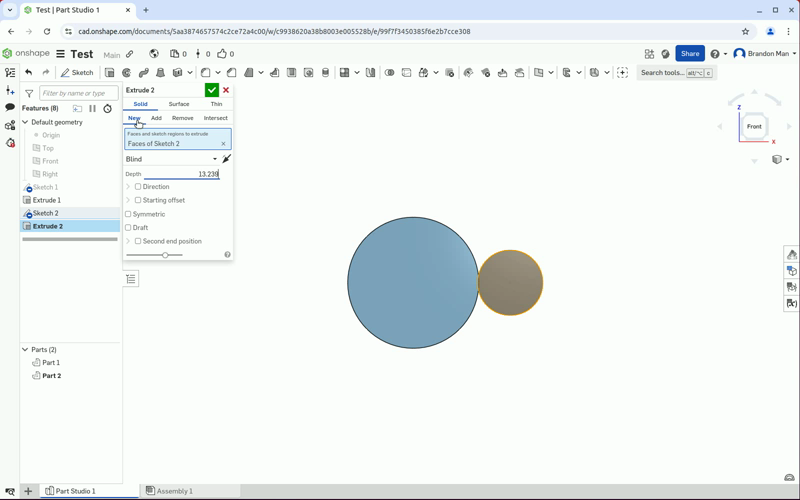
key(enter)
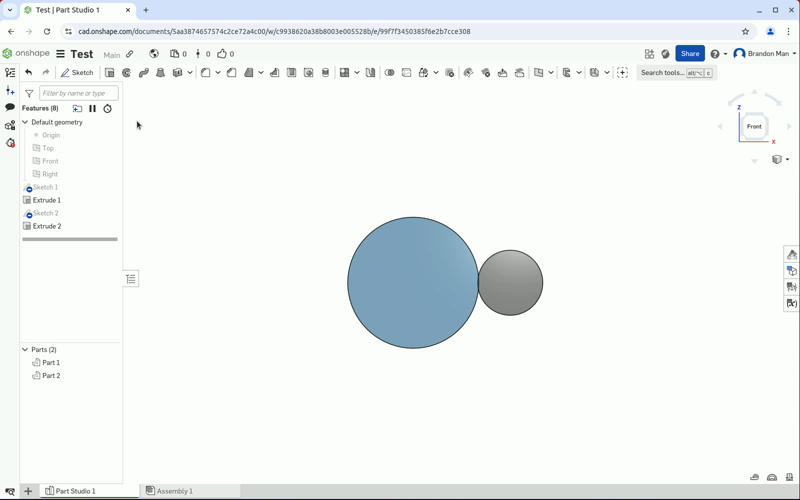
key(shift+h)
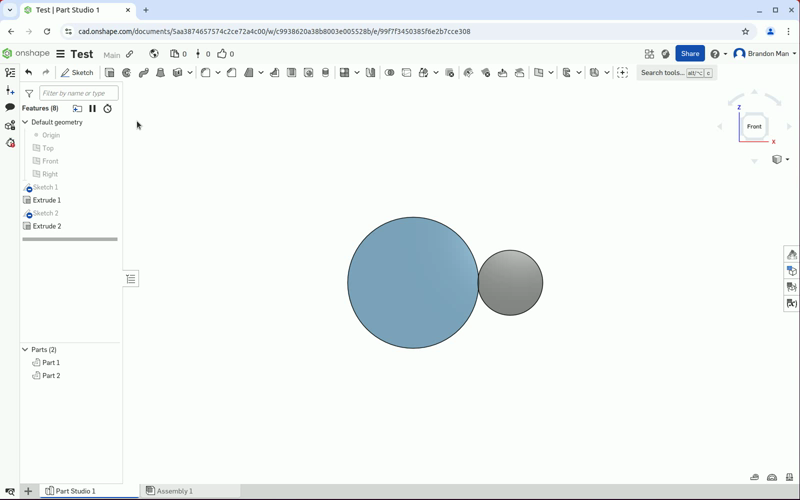
key(shift+h)
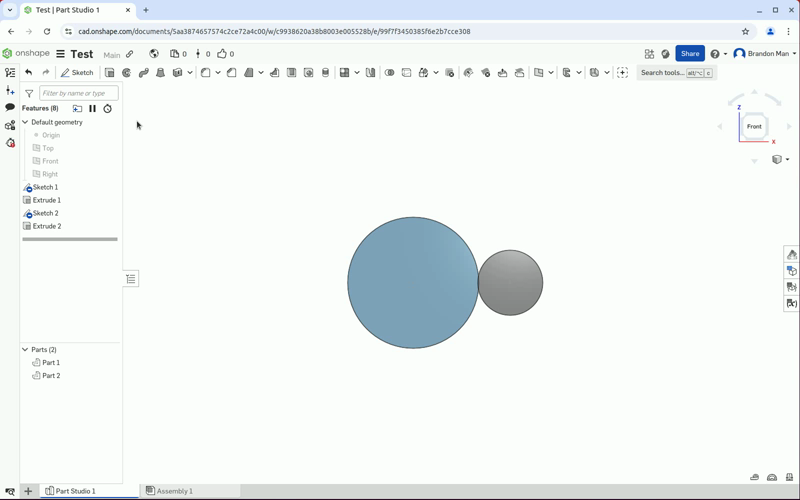
key(shift+7)
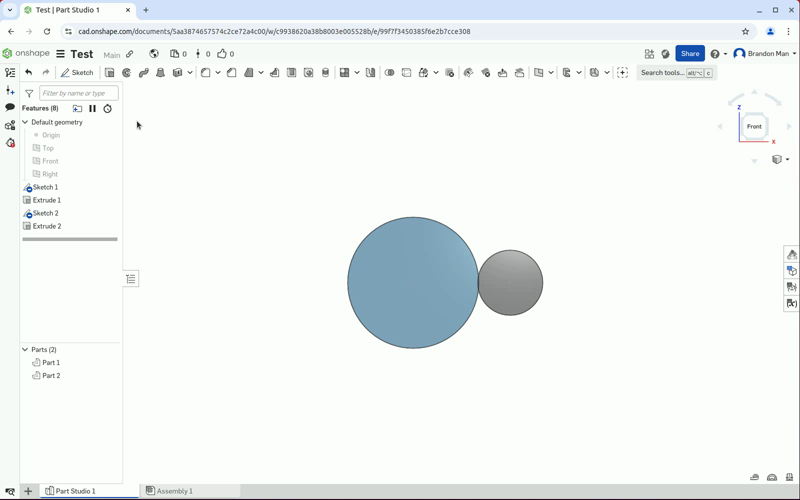
key(left, 2)
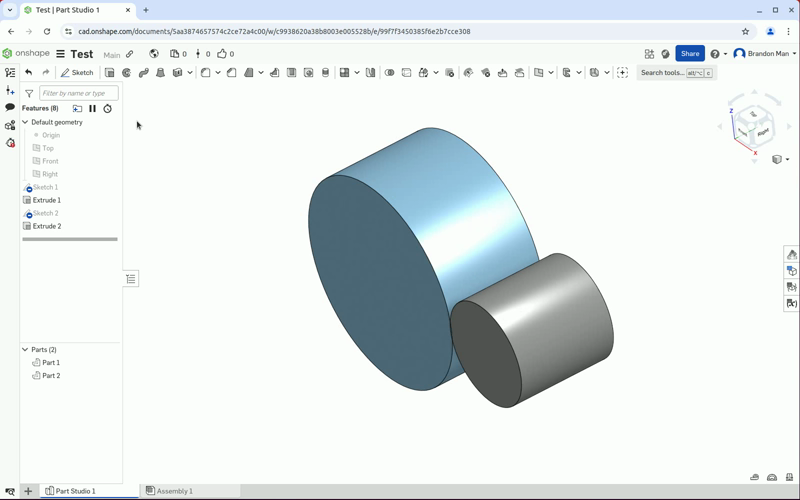
key(down, 2)
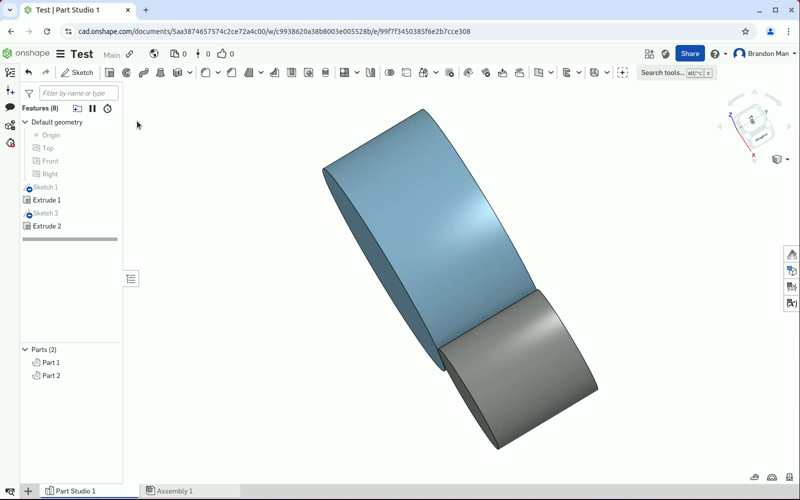
key(up, 2)
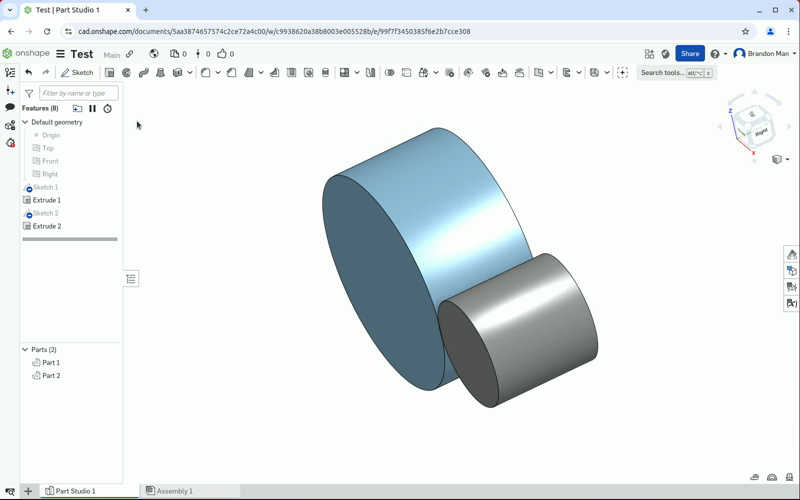
key(right, 2)
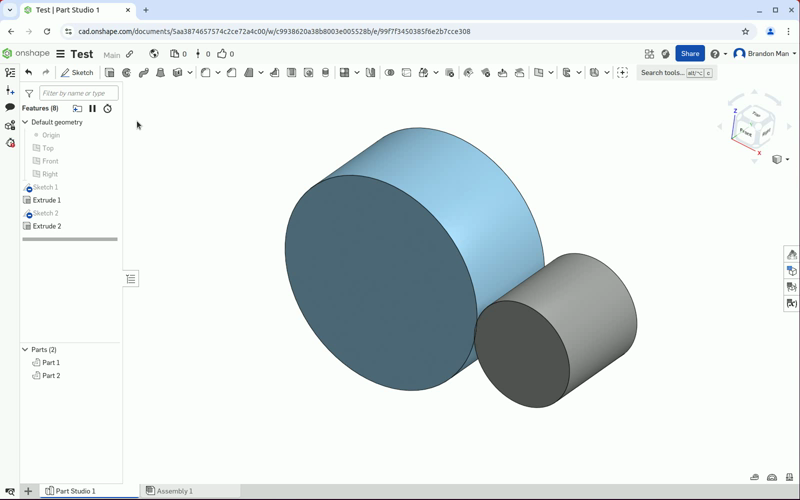
mouse_move(73, 189)
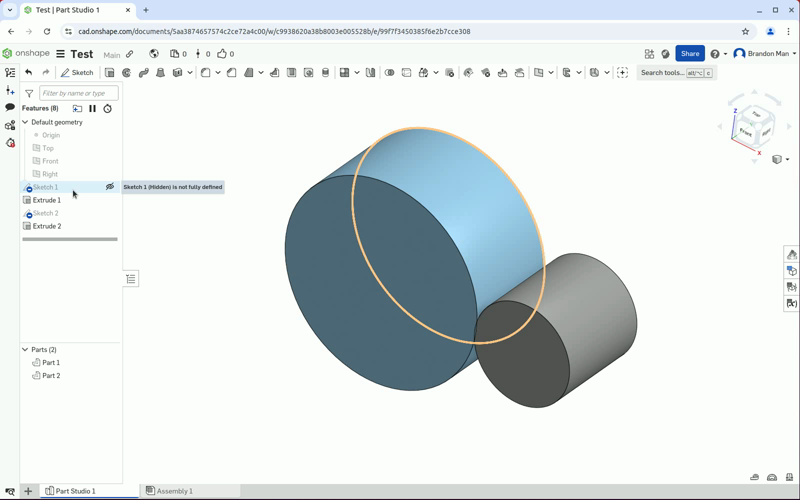
click(73, 189)